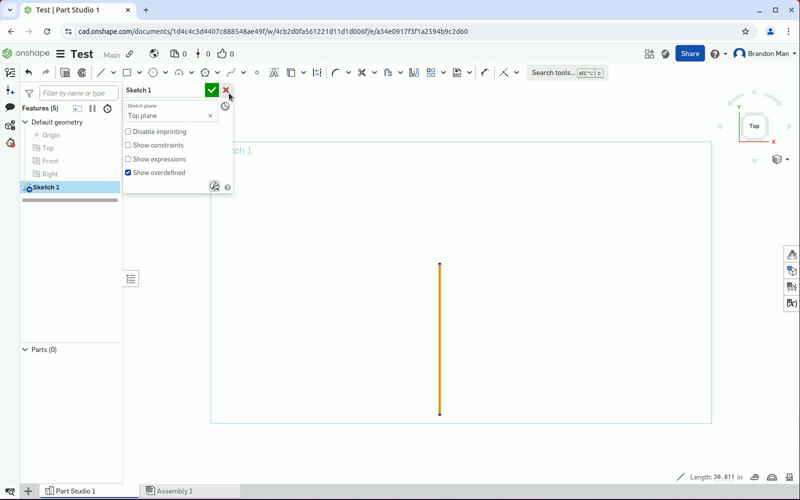
key(shift+h)
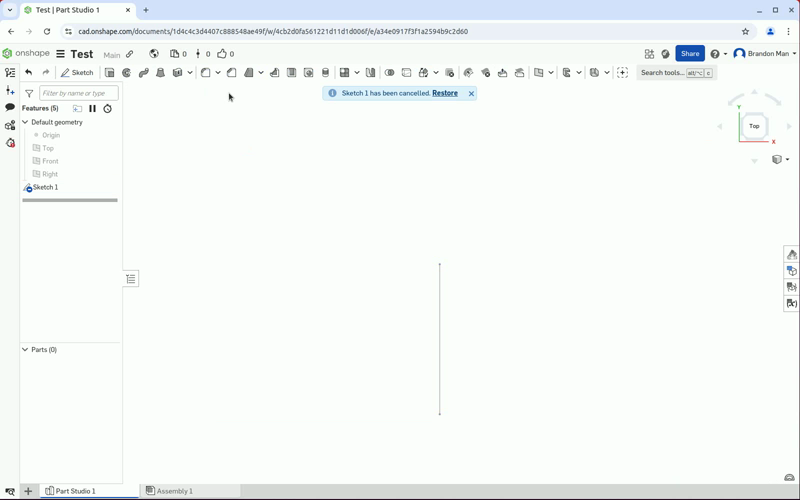
key(shift+s)
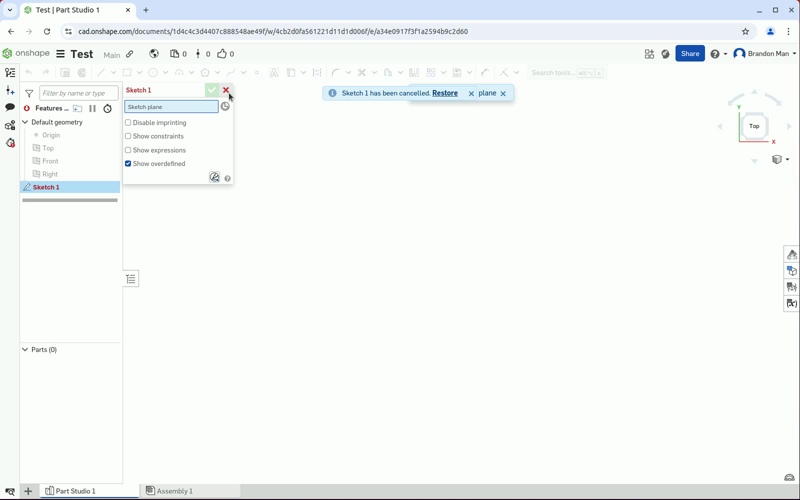
mouse_move(73, 150)
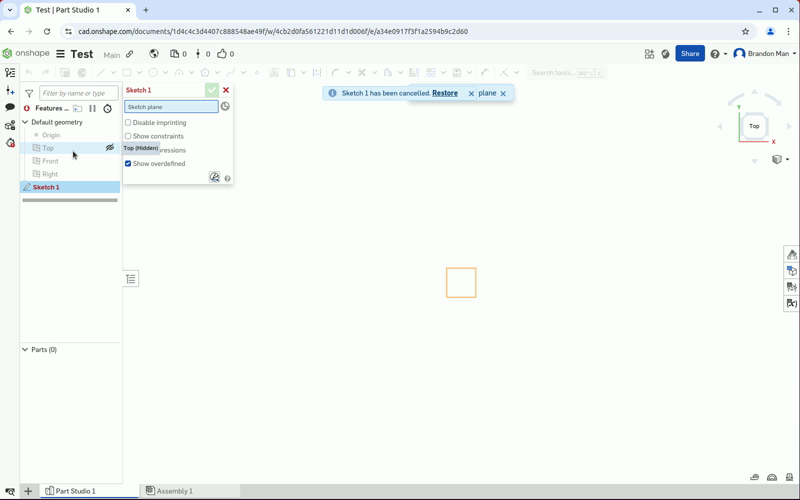
click(73, 150)
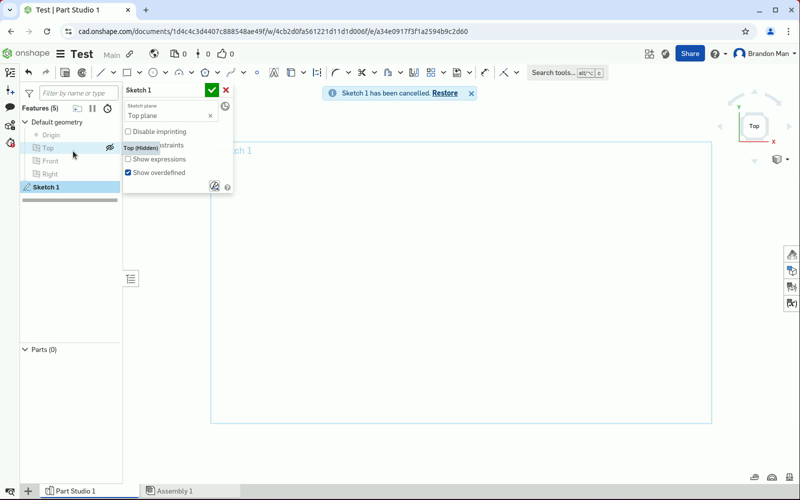
mouse_move(73, 352)
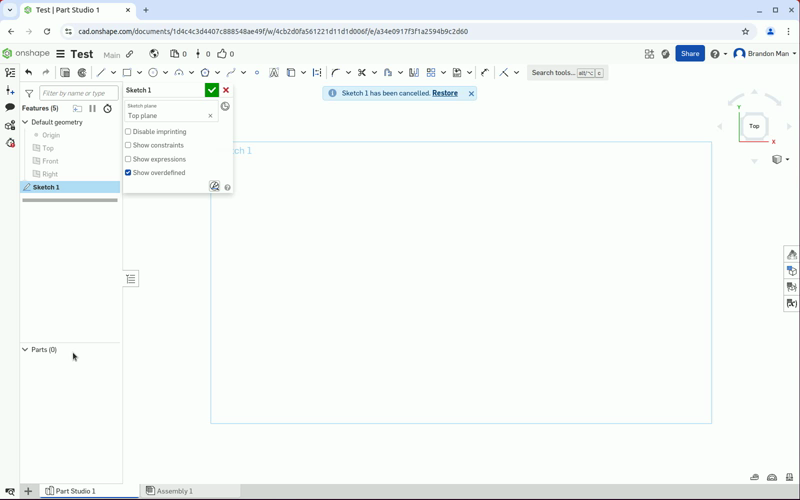
key(y)
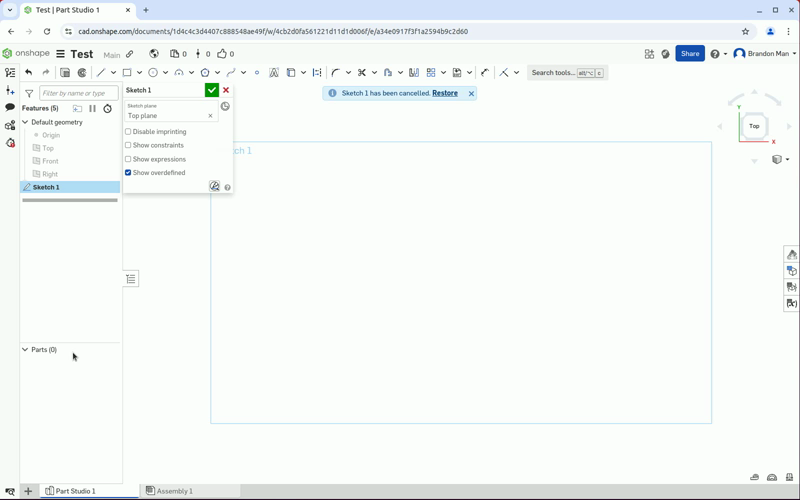
key(c)
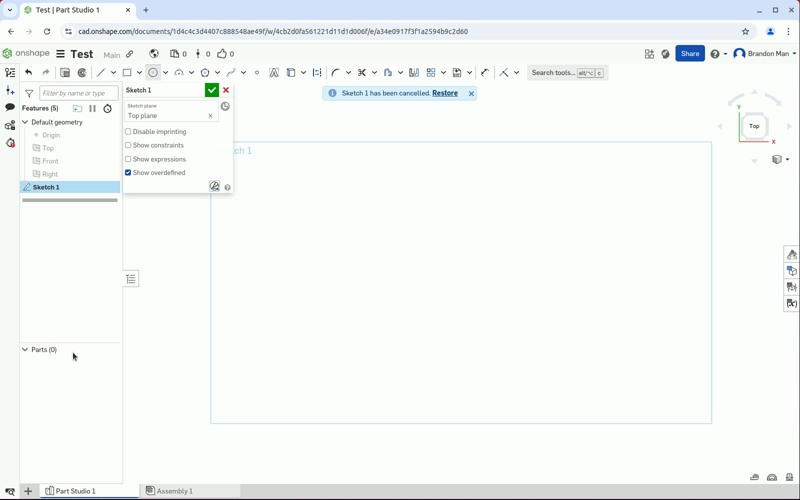
key_down(shift)
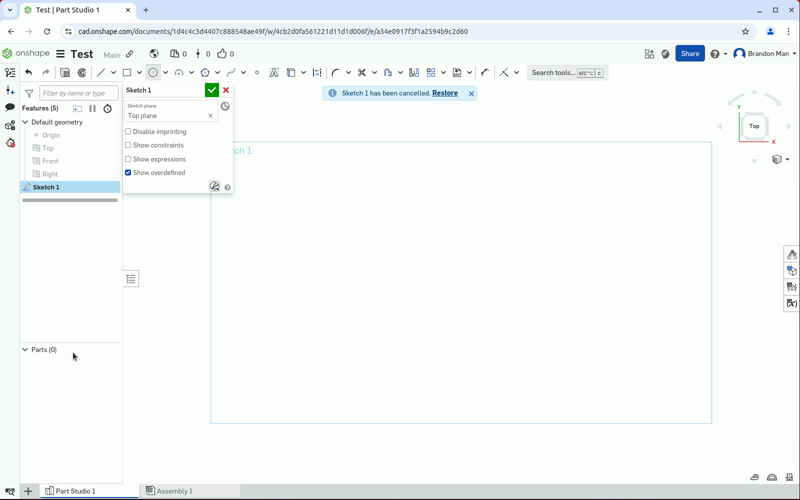
mouse_move(461, 260)
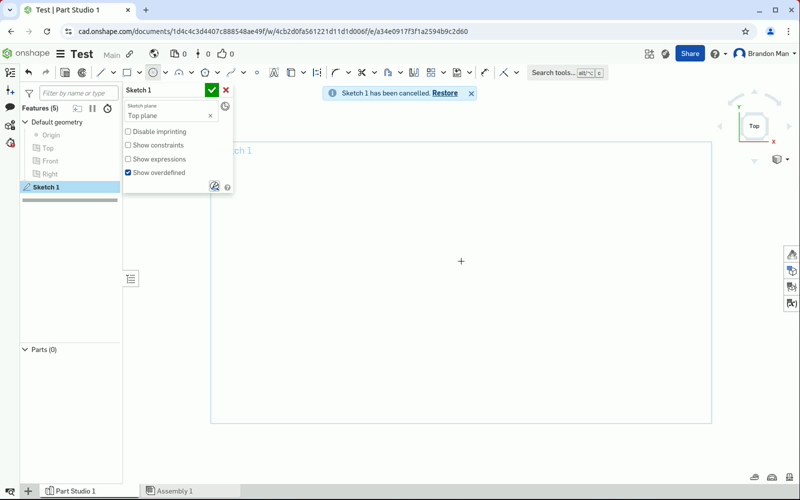
click(461, 260)
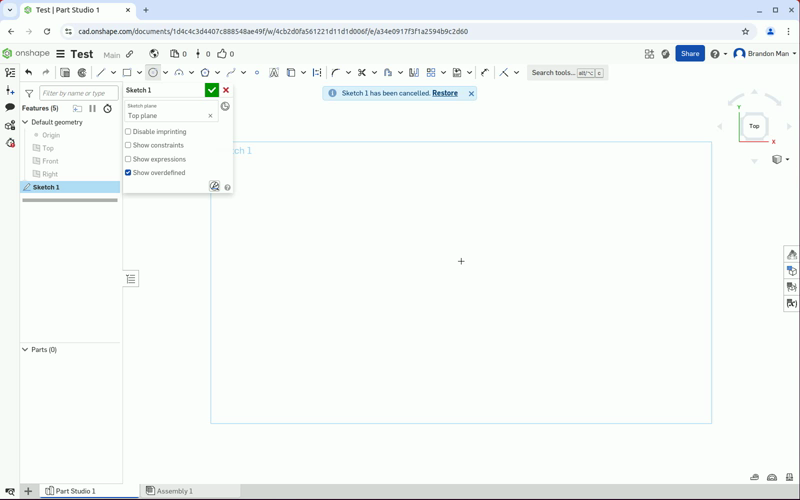
key_up(shift)
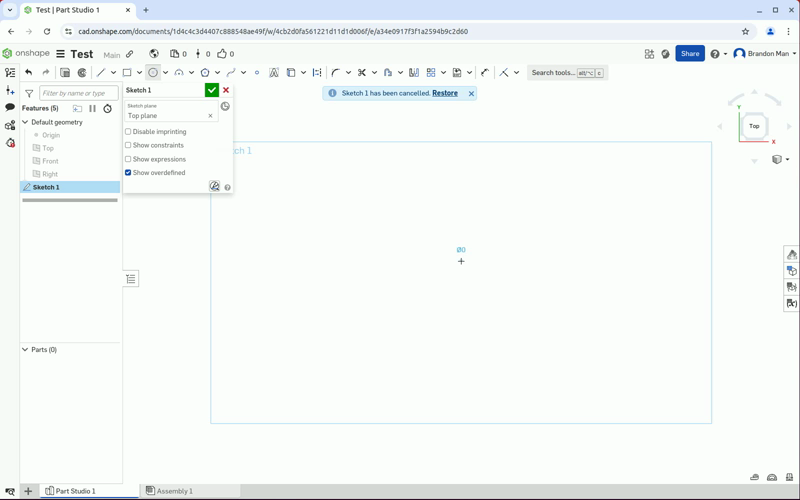
mouse_move(552, 260)
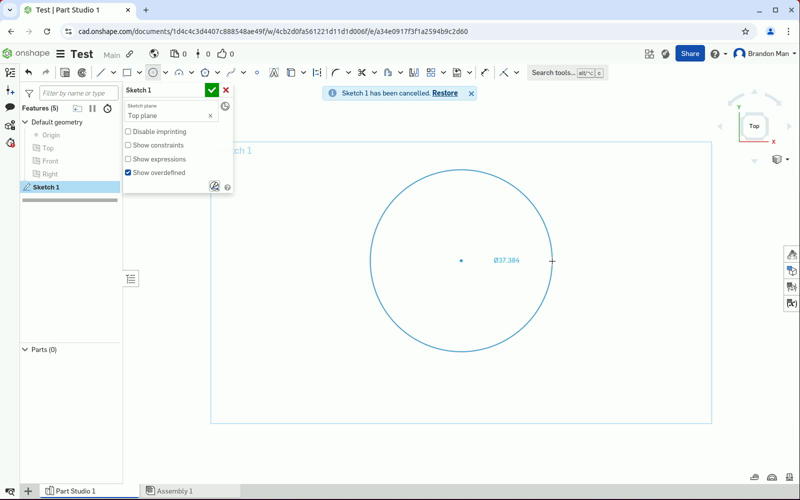
click(552, 260)
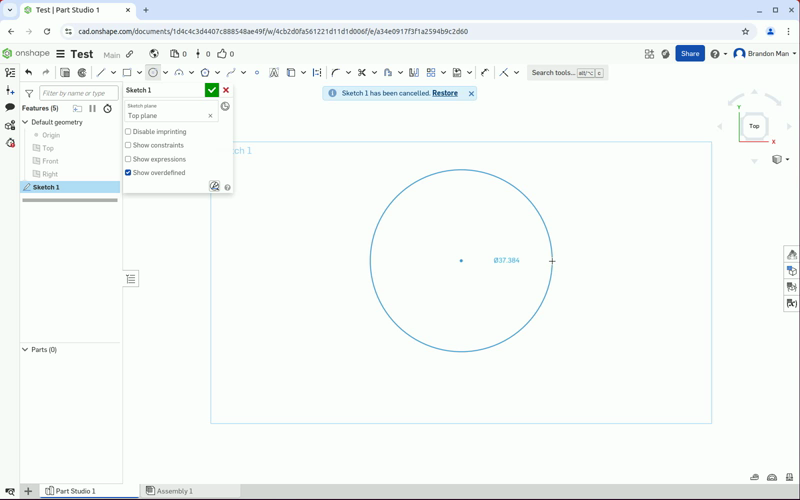
key(esc)
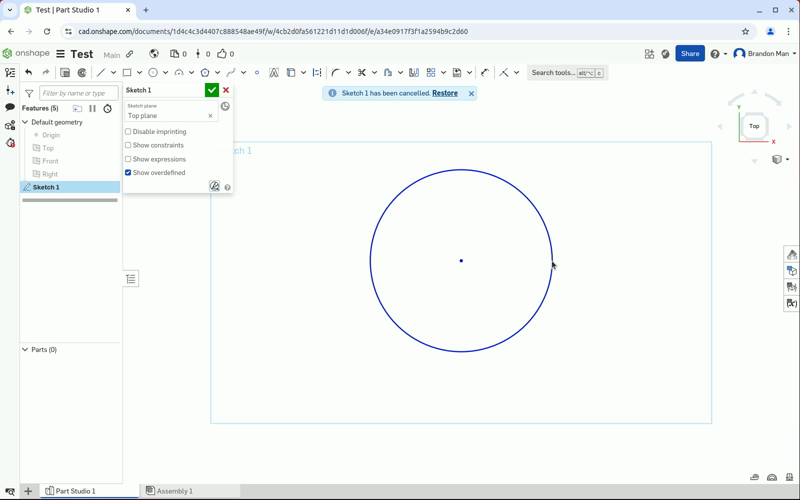
mouse_move(471, 245)
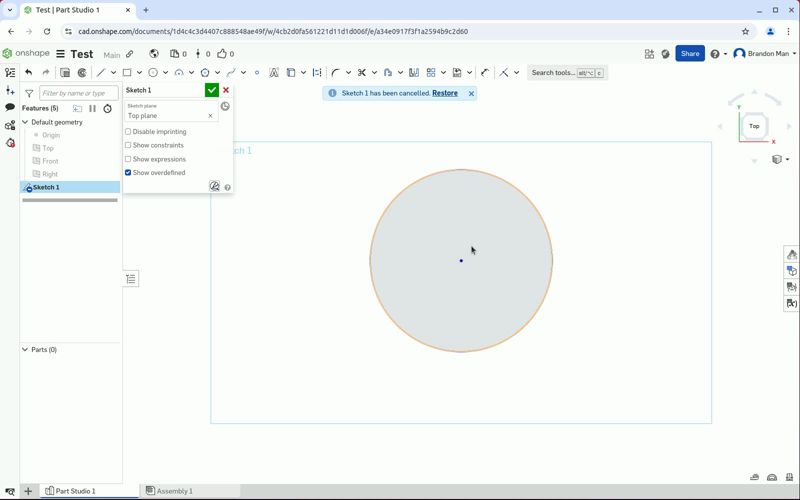
click(471, 245)
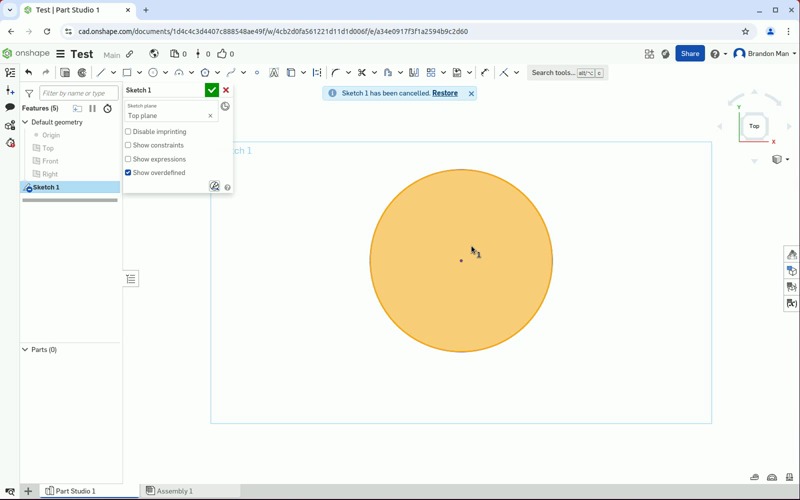
mouse_move(73, 352)
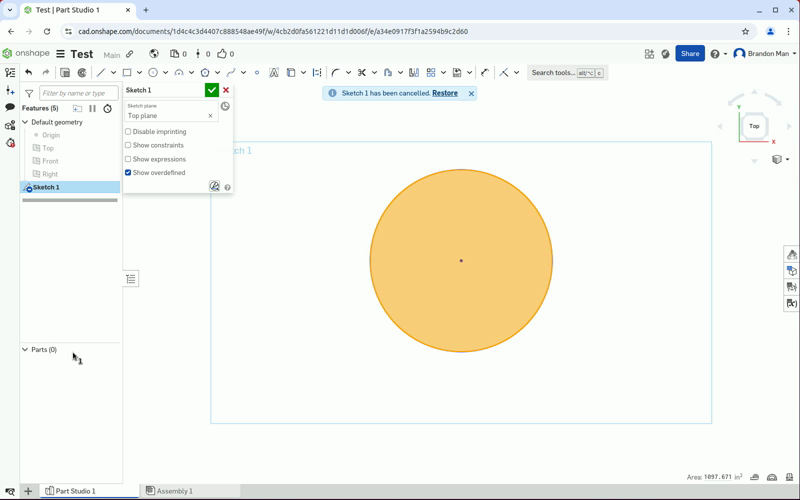
key(shift+y)
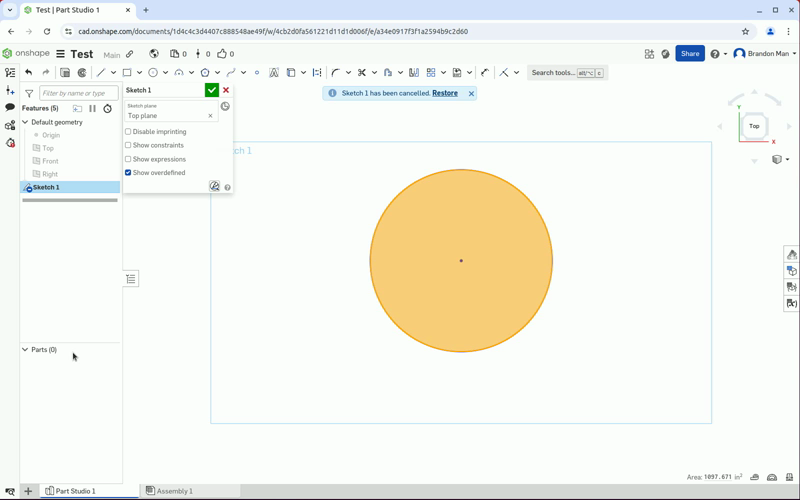
key(shift+e)
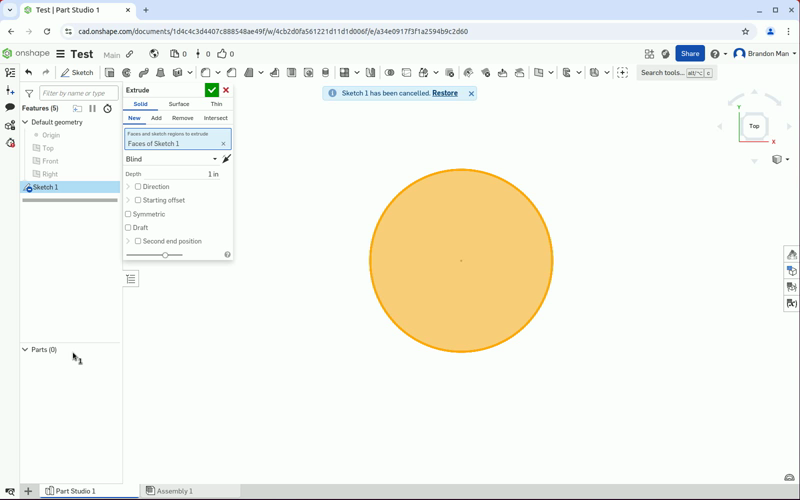
mouse_move(143, 106)
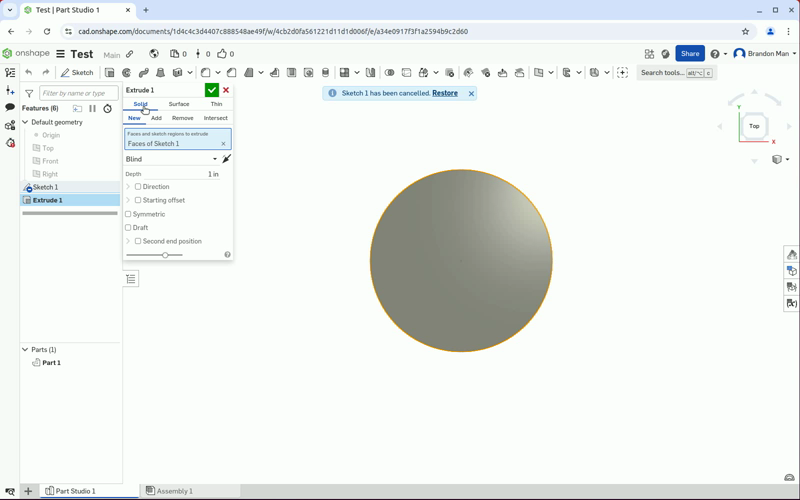
click(143, 106)
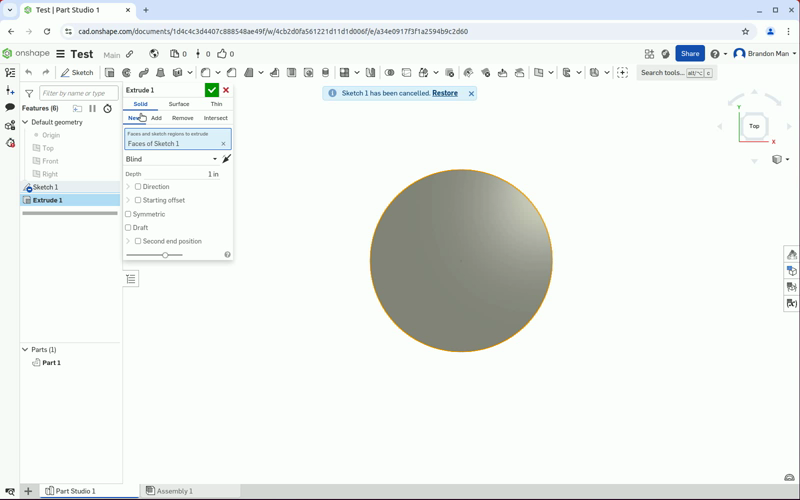
mouse_move(137, 120)
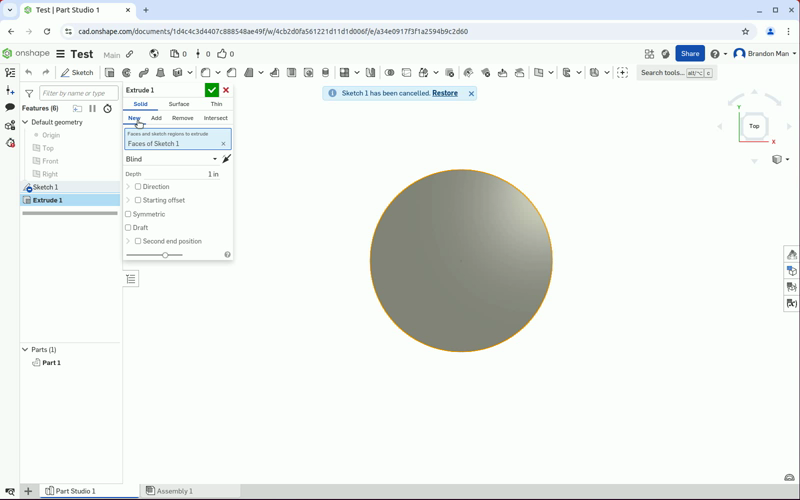
click(137, 120)
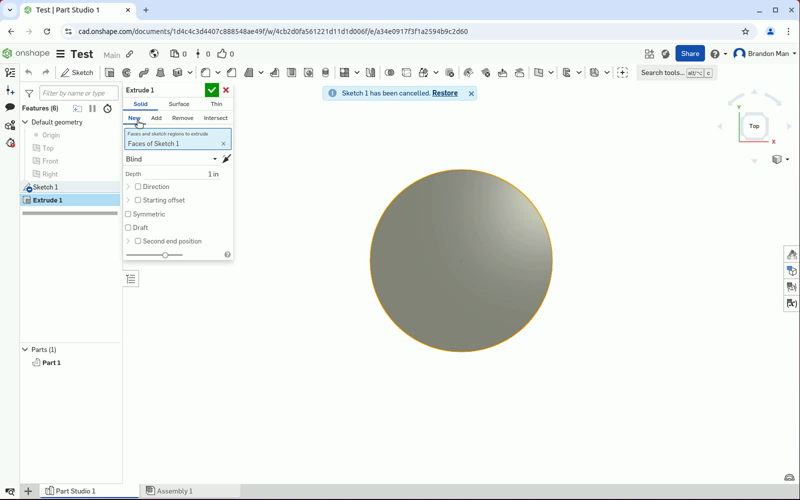
key(tab, 4)
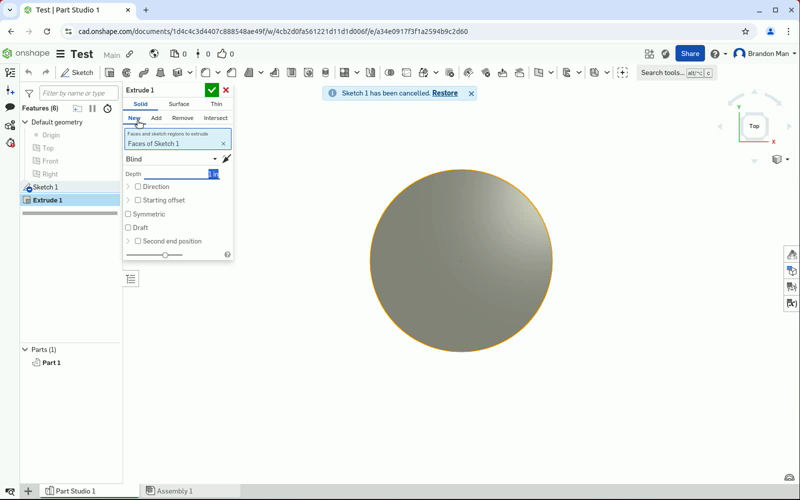
text(11.554)
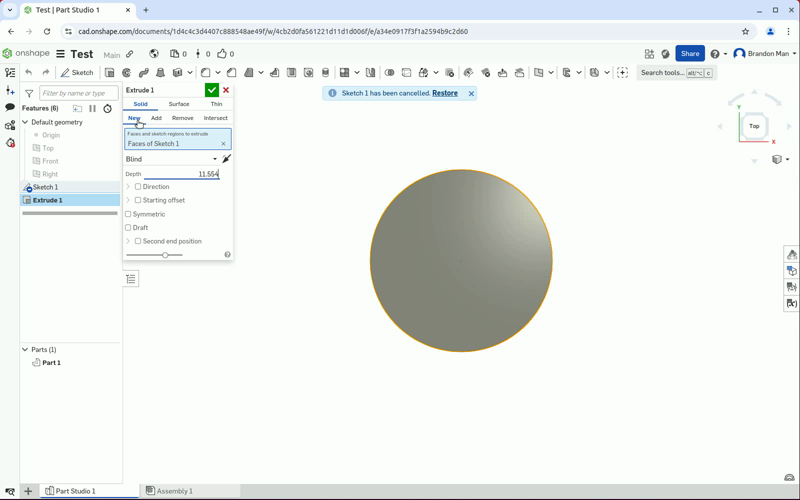
key(enter)
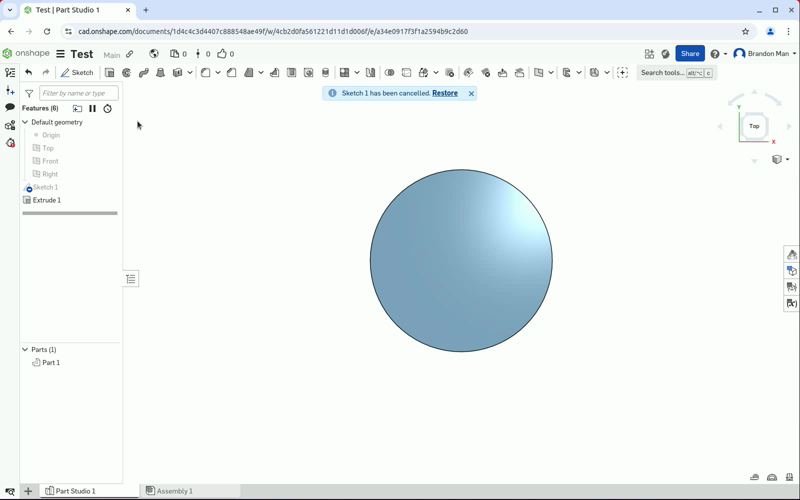
key(shift+h)
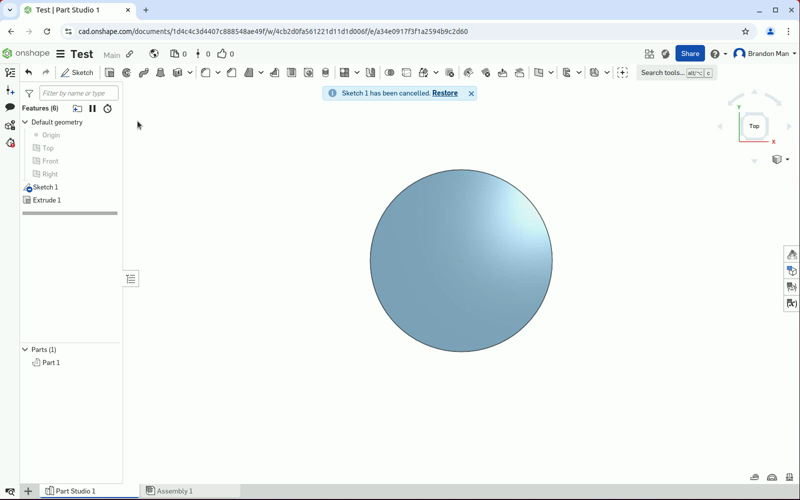
key(shift+h)
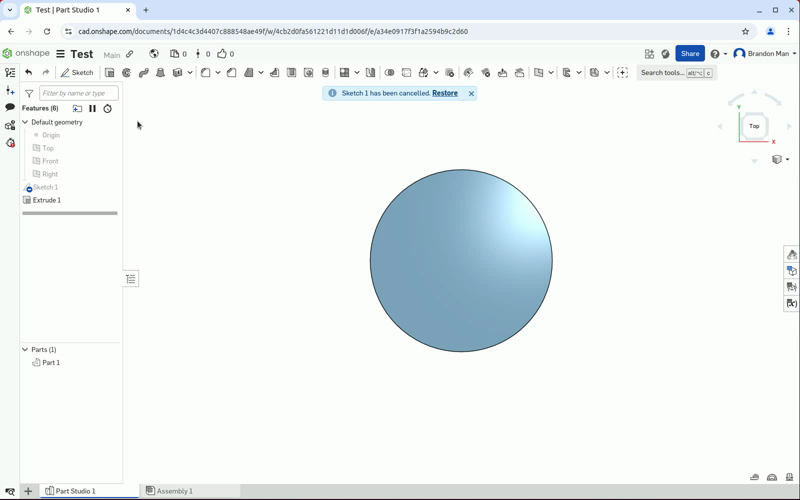
mouse_move(73, 189)
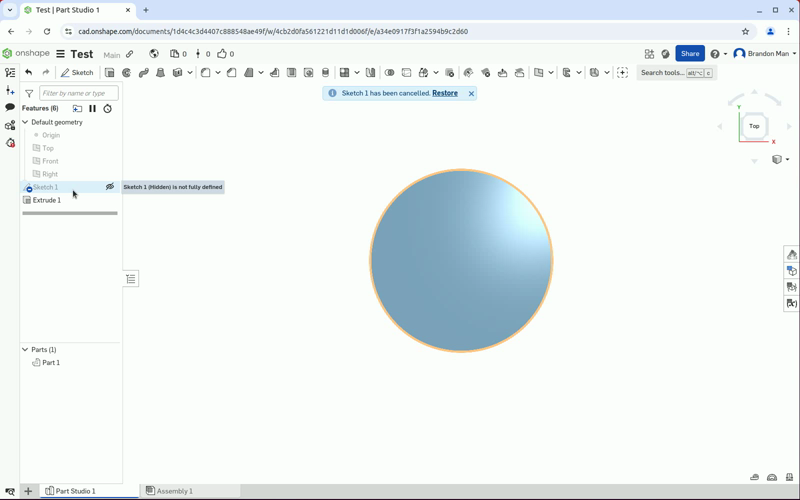
click(73, 189)
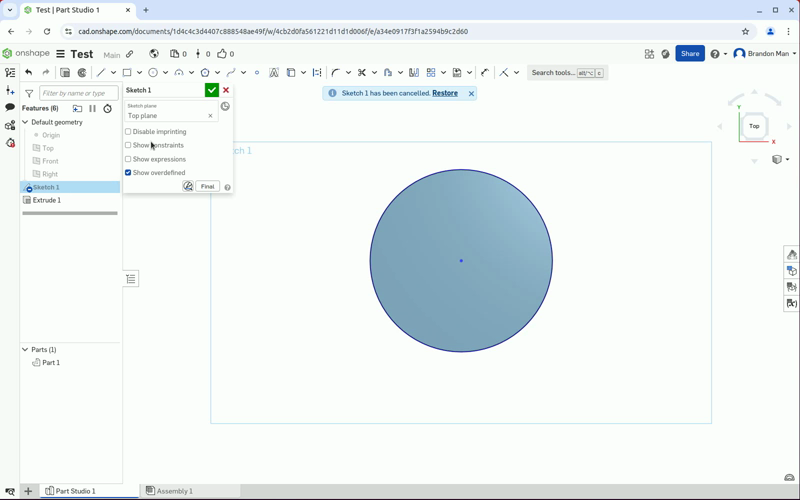
mouse_move(229, 92)
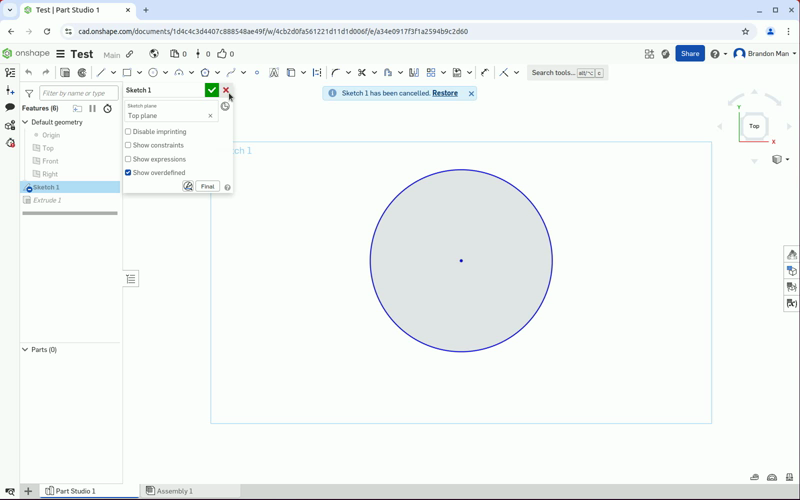
click(229, 92)
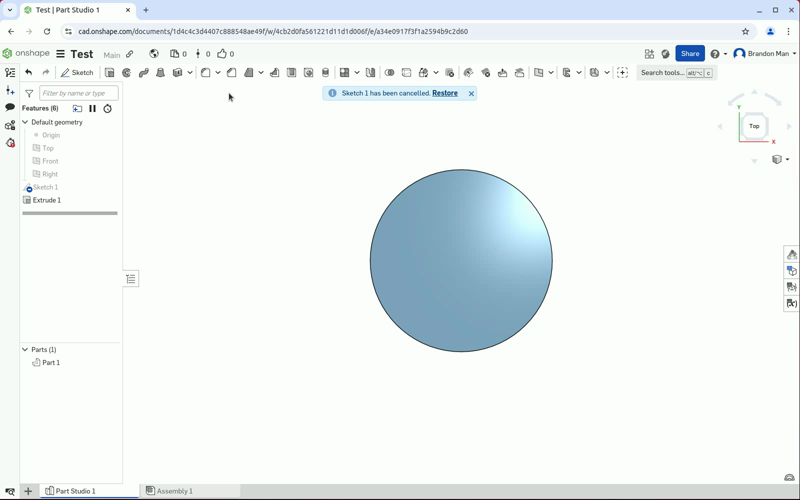
mouse_move(541, 75)
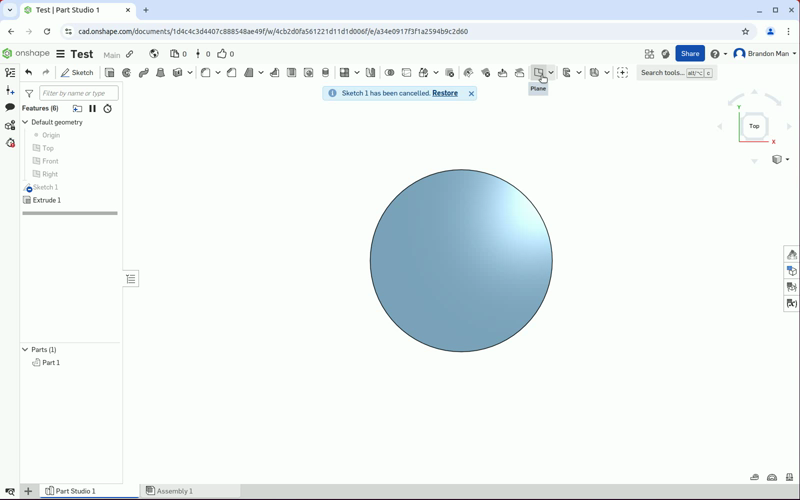
click(541, 75)
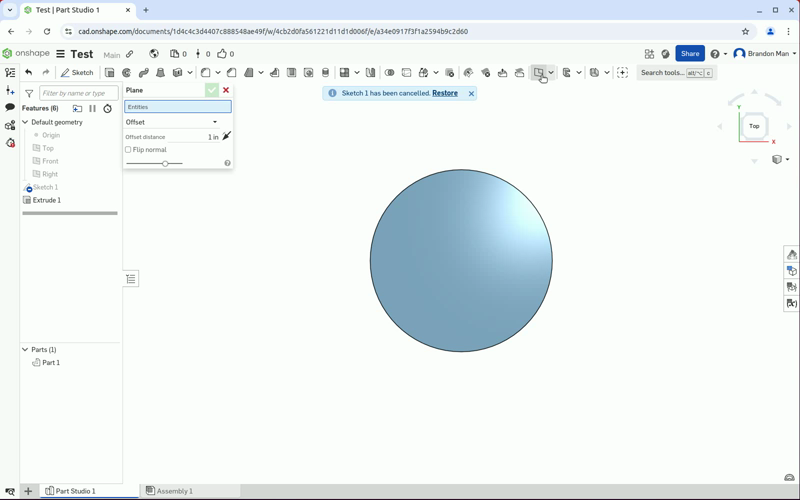
mouse_move(73, 150)
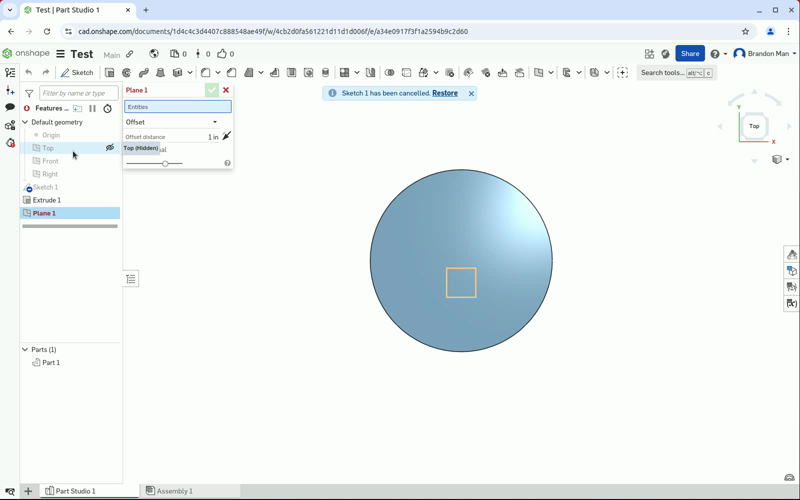
click(73, 150)
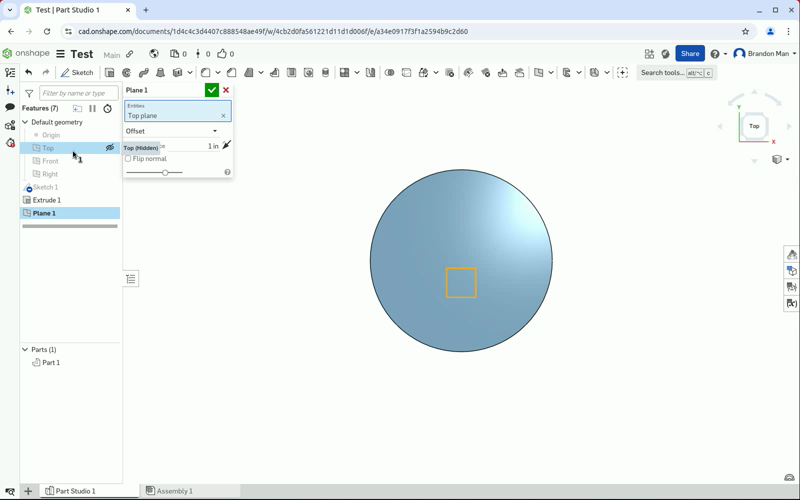
key(tab, 2)
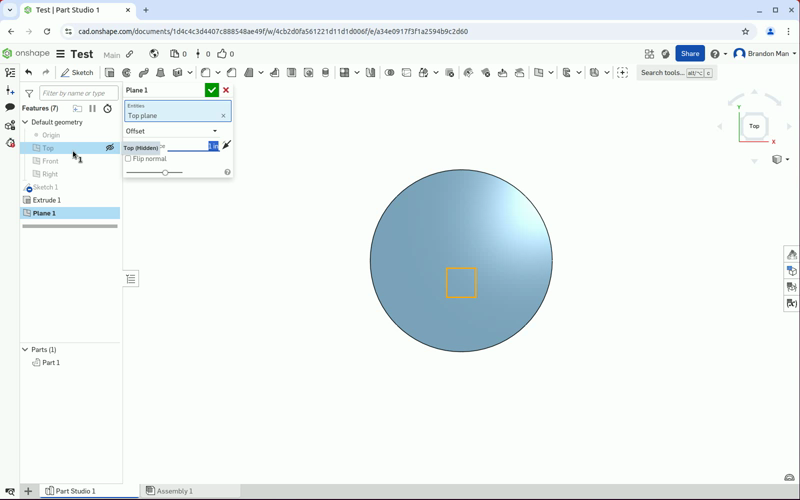
text(11.554)
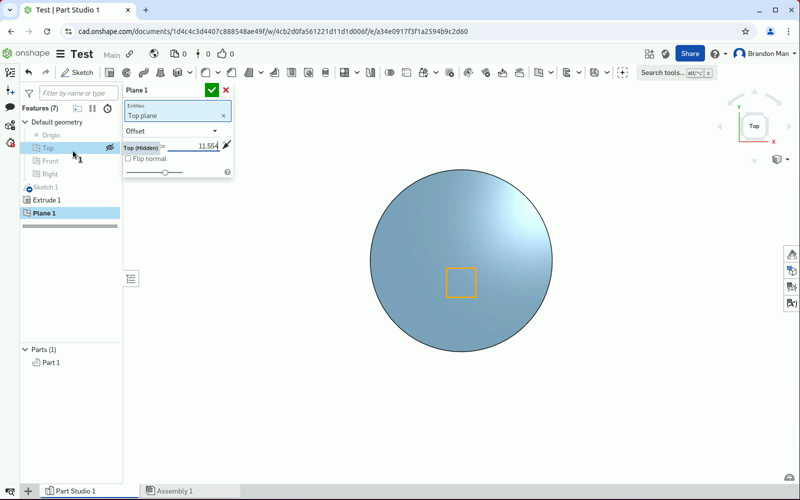
key(enter, 2)
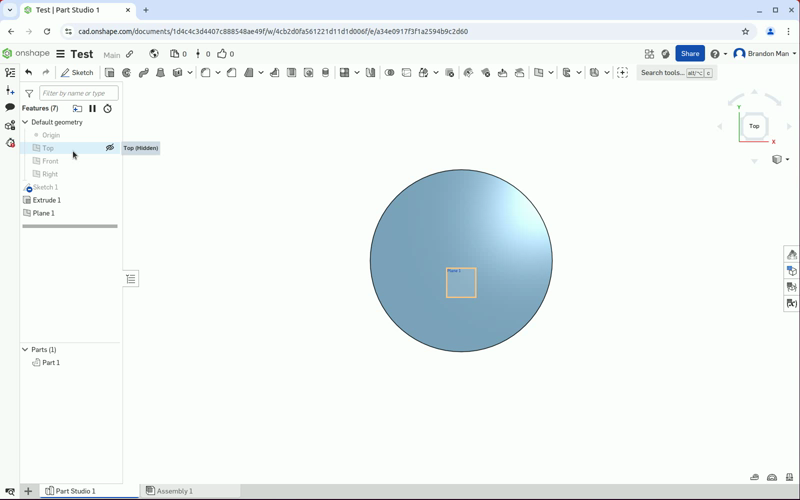
key(shift+s)
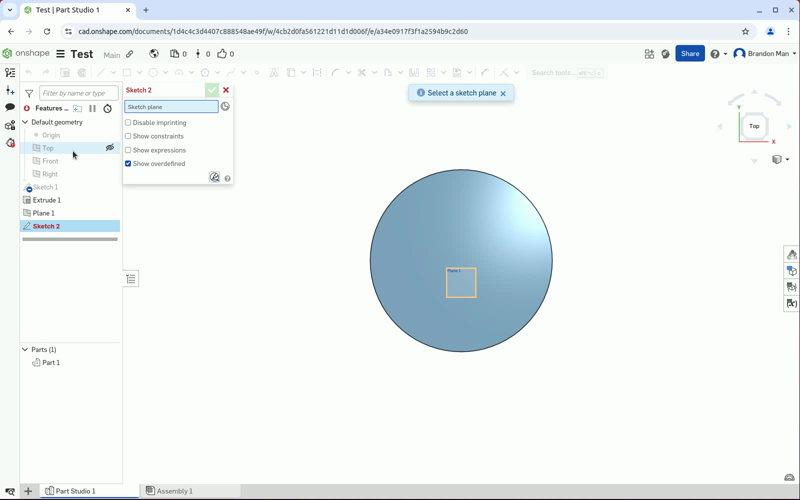
mouse_move(73, 215)
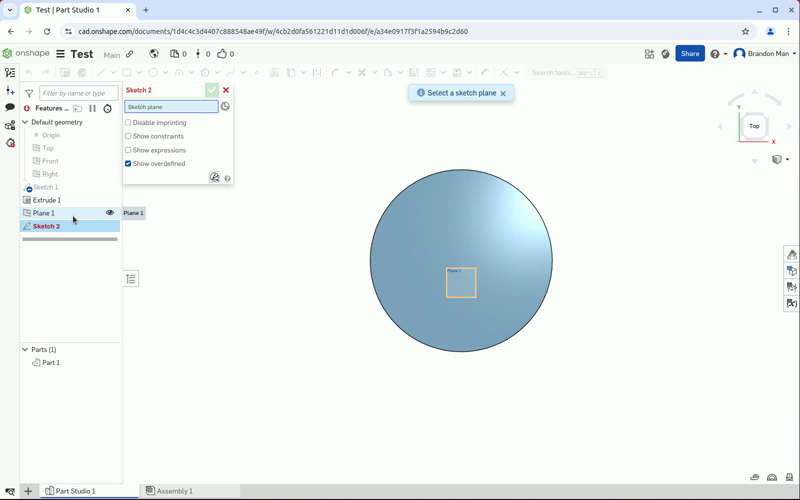
click(73, 215)
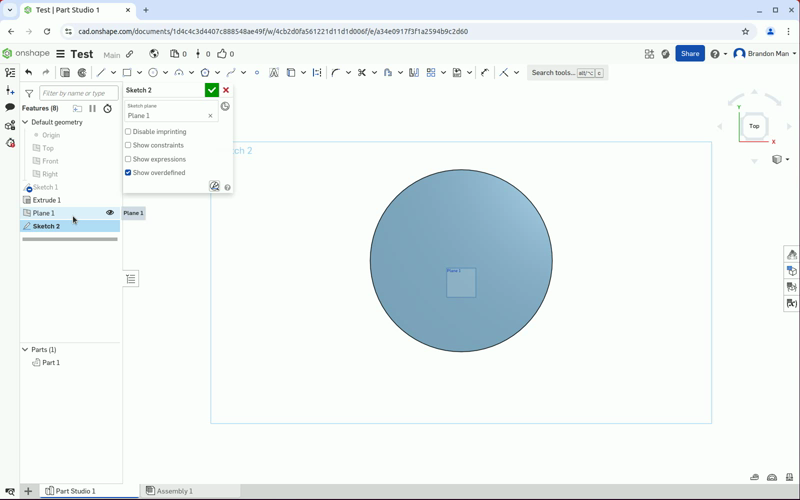
mouse_move(73, 352)
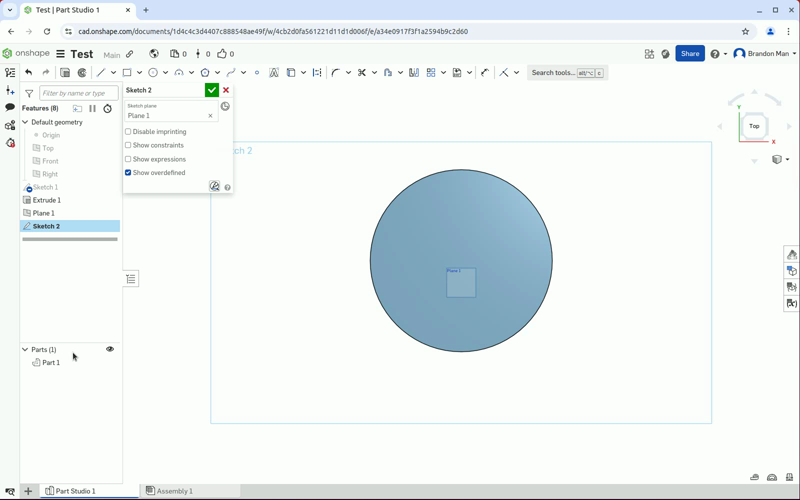
key(y)
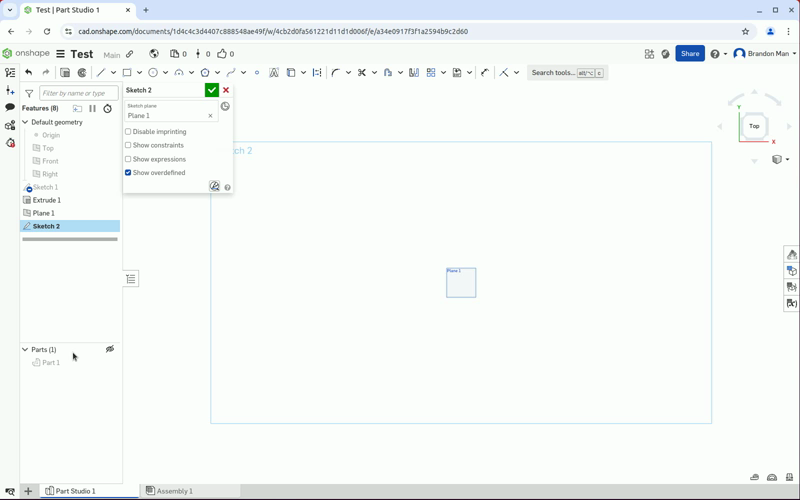
key(c)
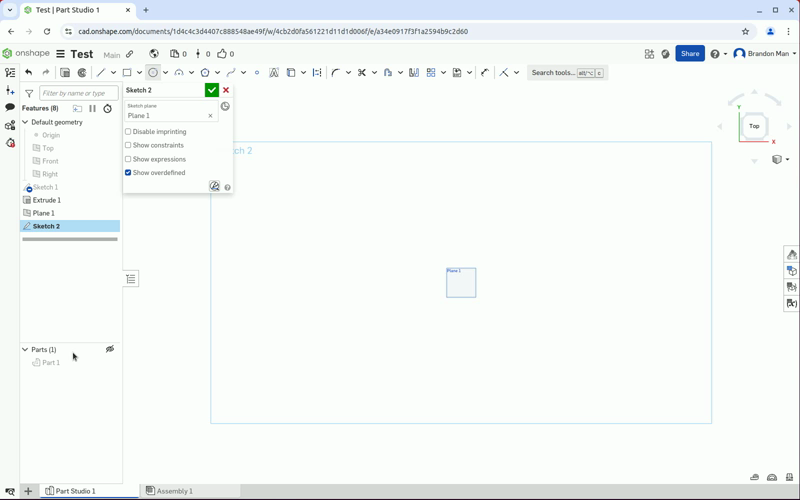
key_down(shift)
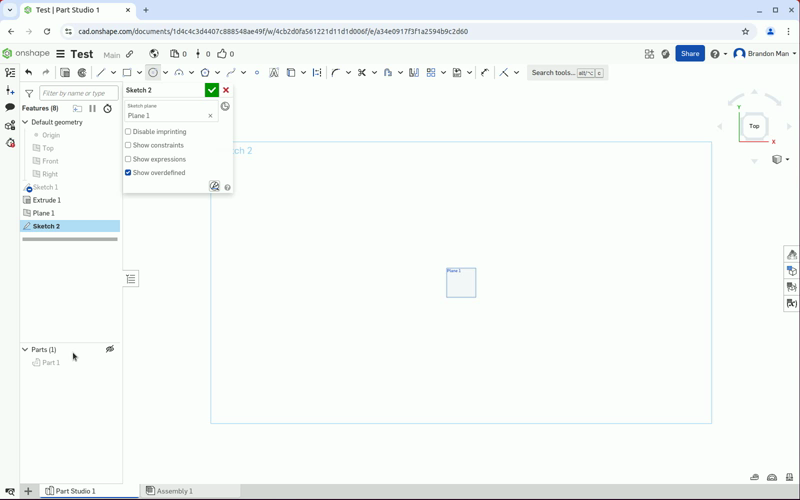
mouse_move(461, 260)
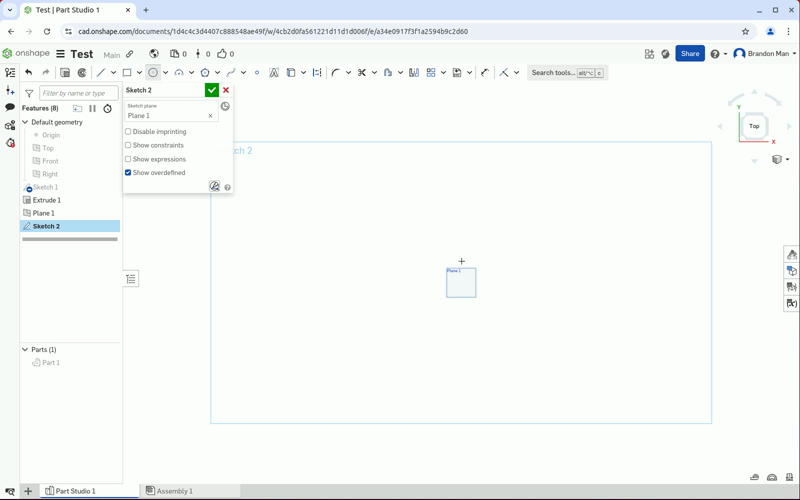
click(461, 260)
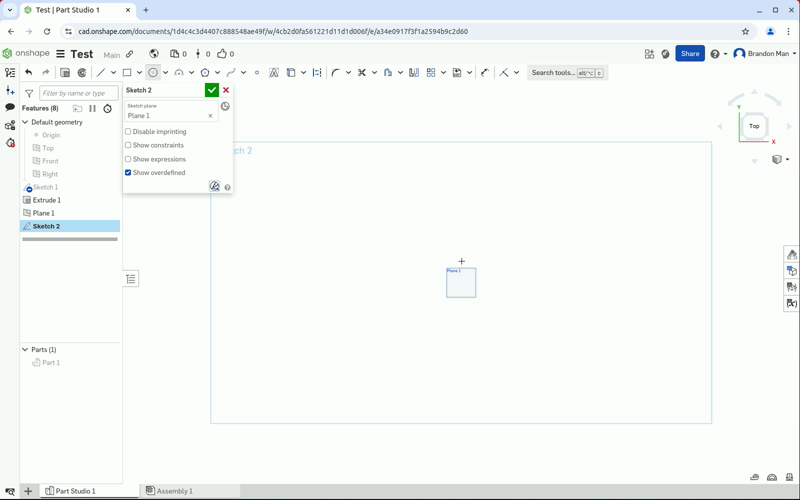
key_up(shift)
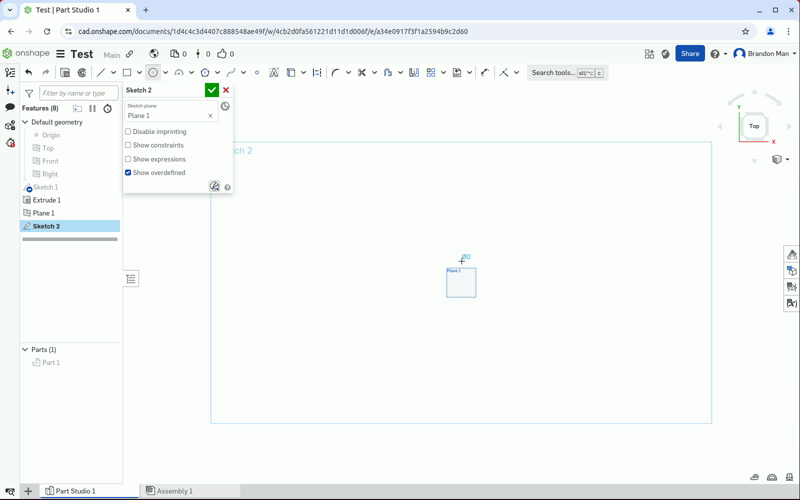
mouse_move(540, 260)
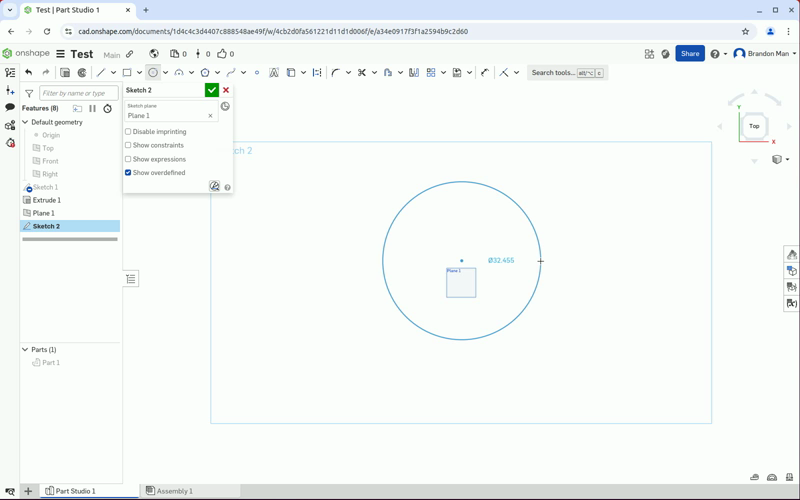
click(540, 260)
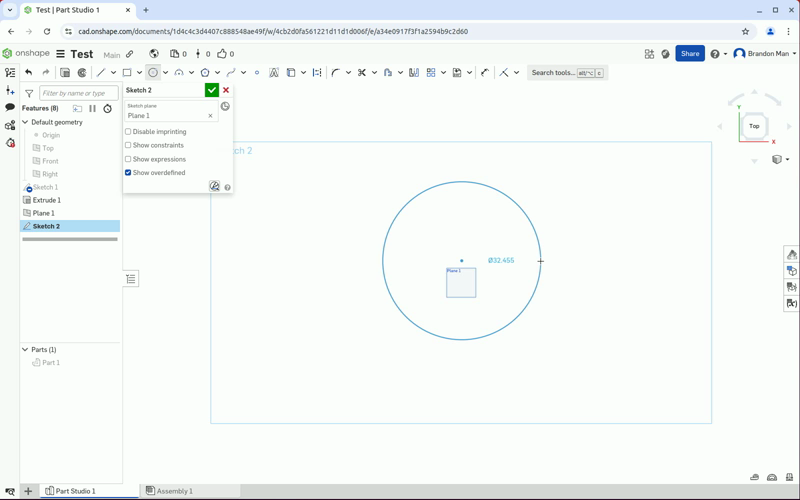
key(esc)
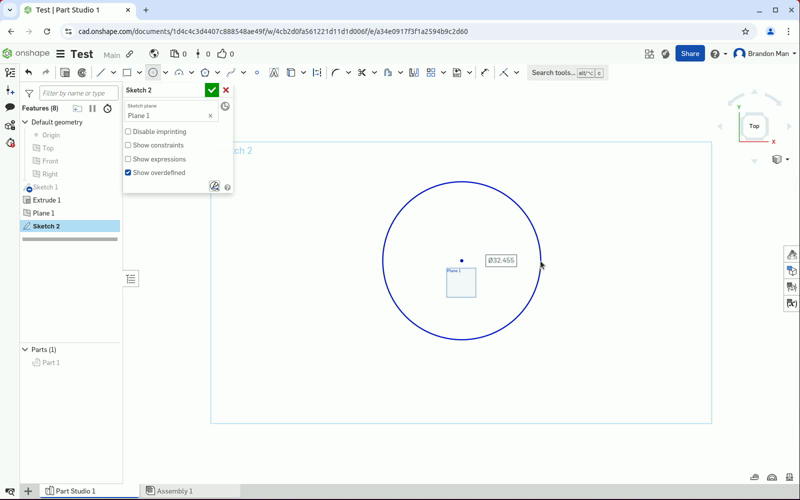
mouse_move(414, 304)
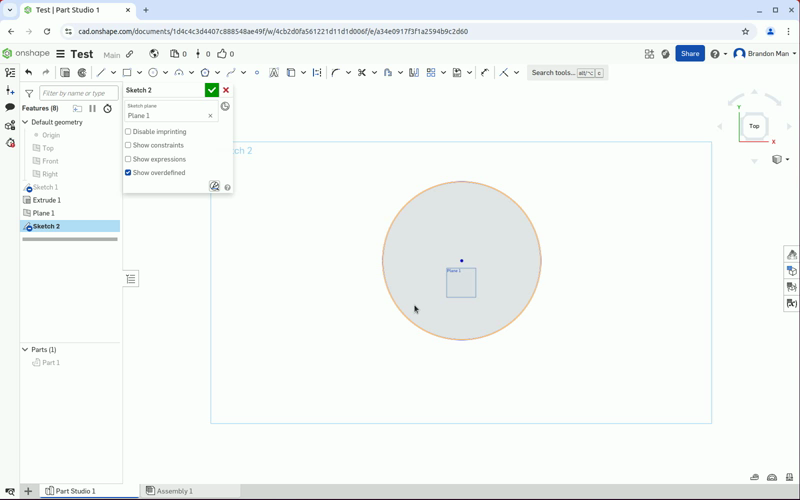
click(414, 304)
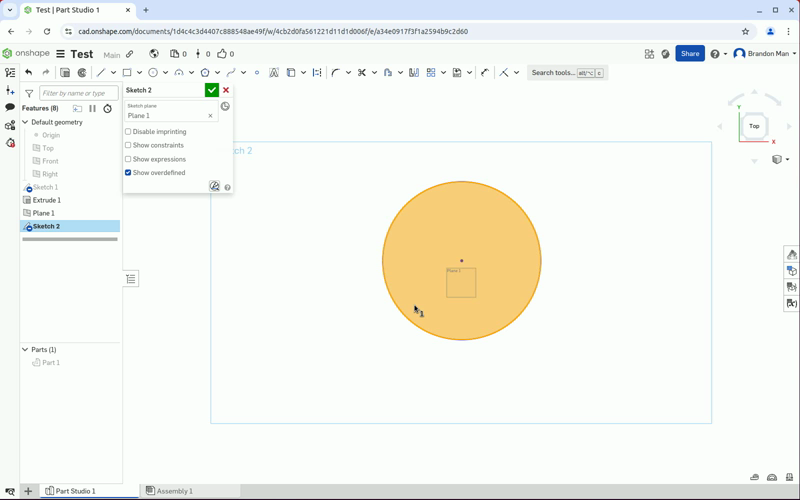
mouse_move(73, 352)
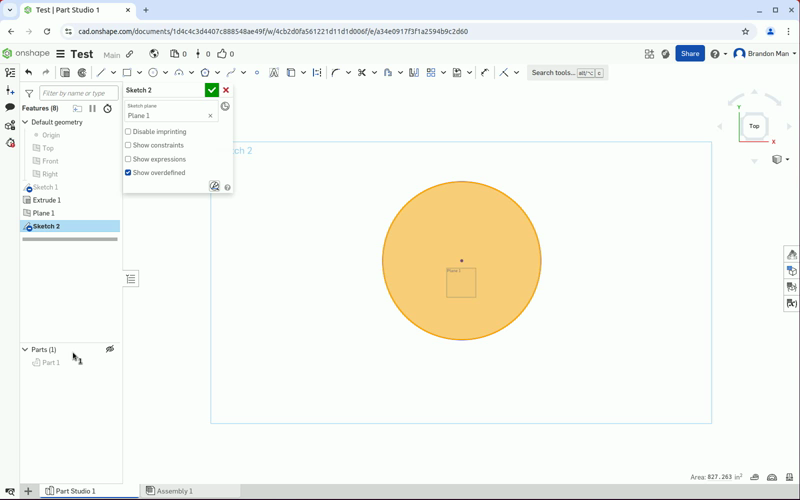
key(shift+y)
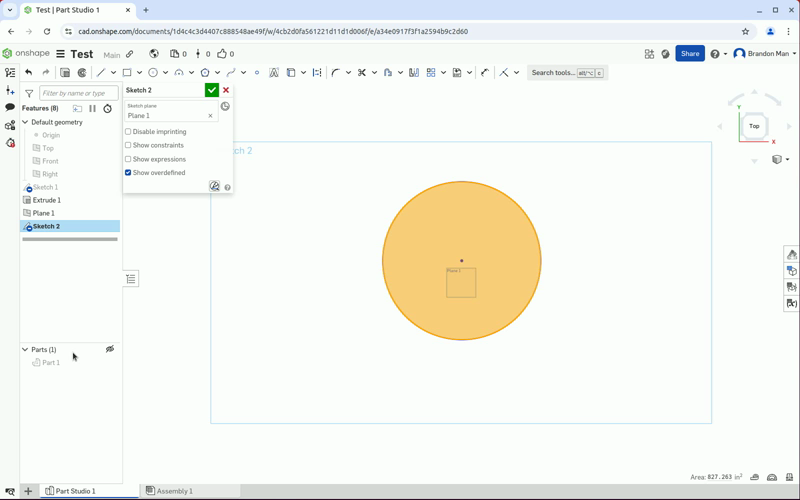
key(shift+e)
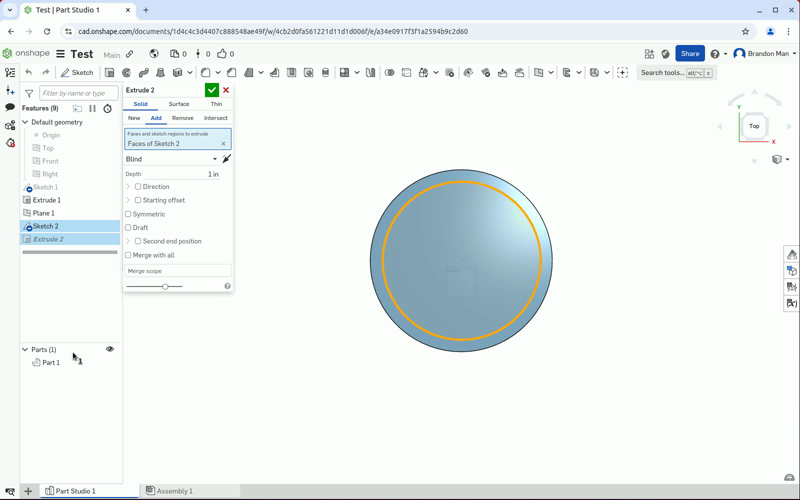
mouse_move(143, 106)
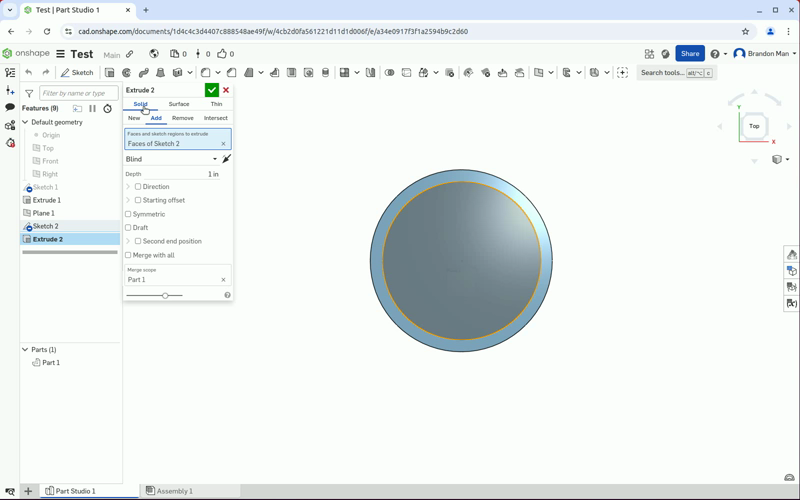
click(143, 106)
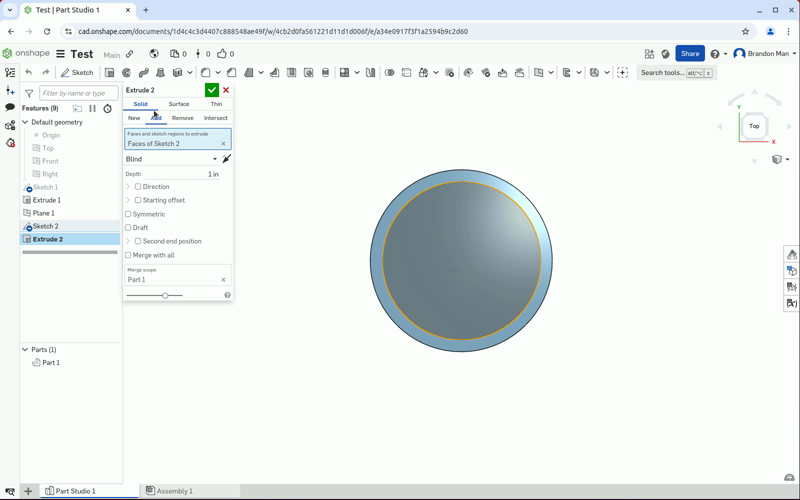
mouse_move(186, 120)
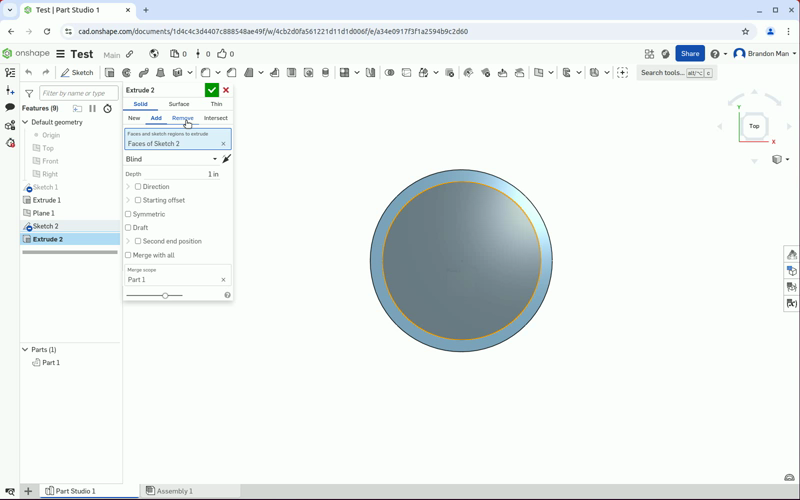
click(186, 120)
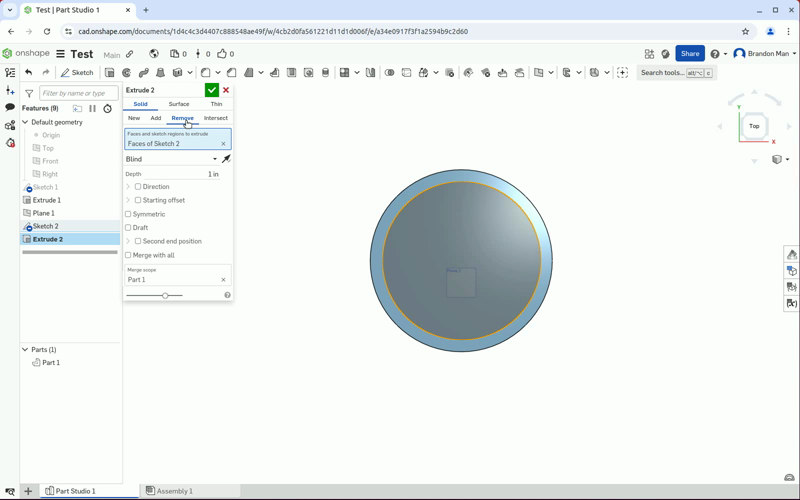
key(tab, 4)
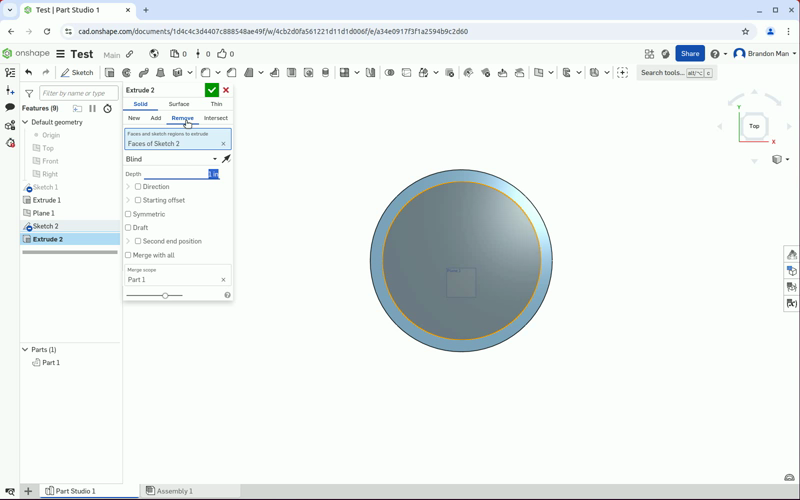
text(9.147)
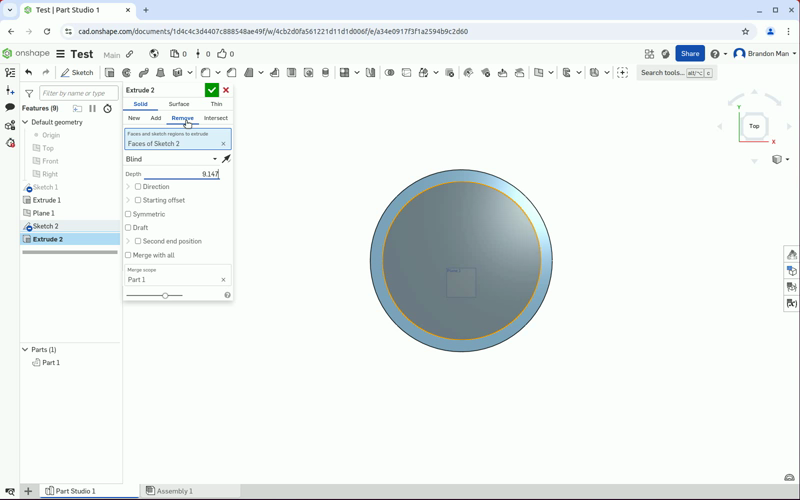
key(tab, 6)
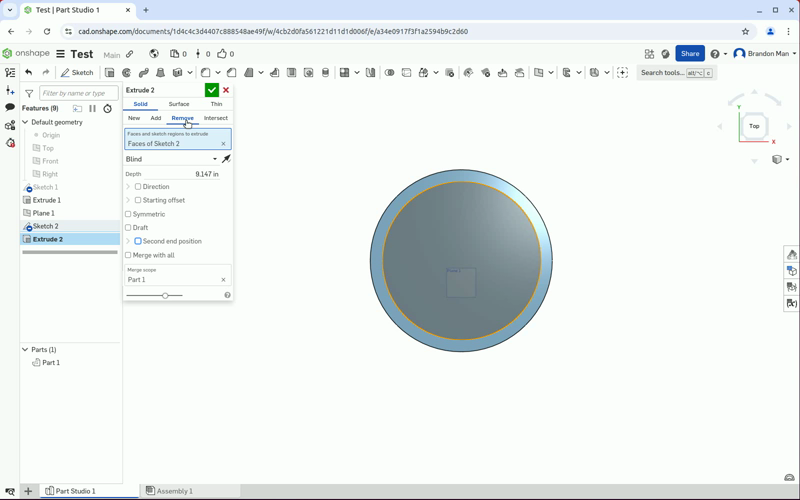
key(space)
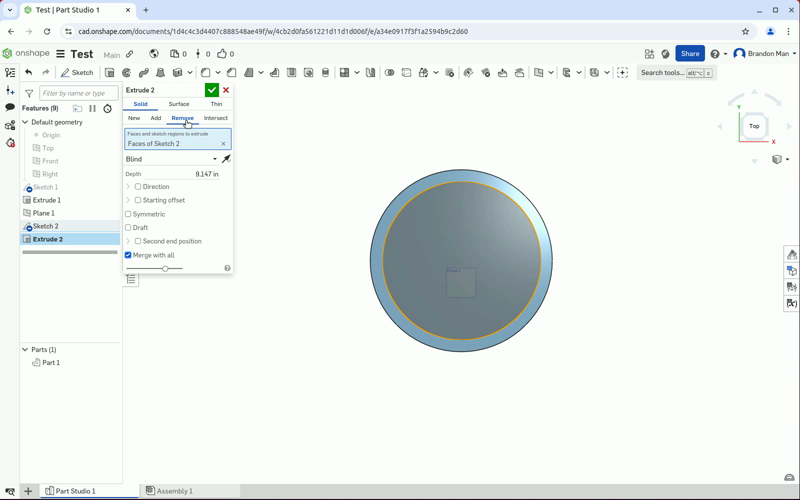
key(enter)
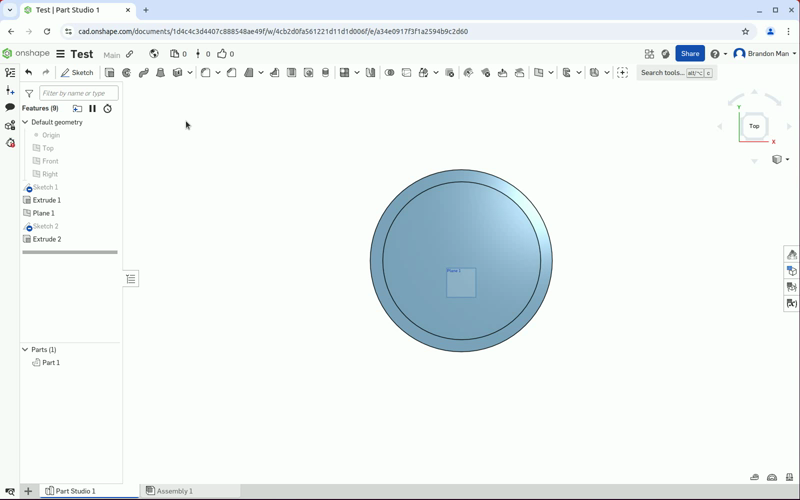
key(shift+h)
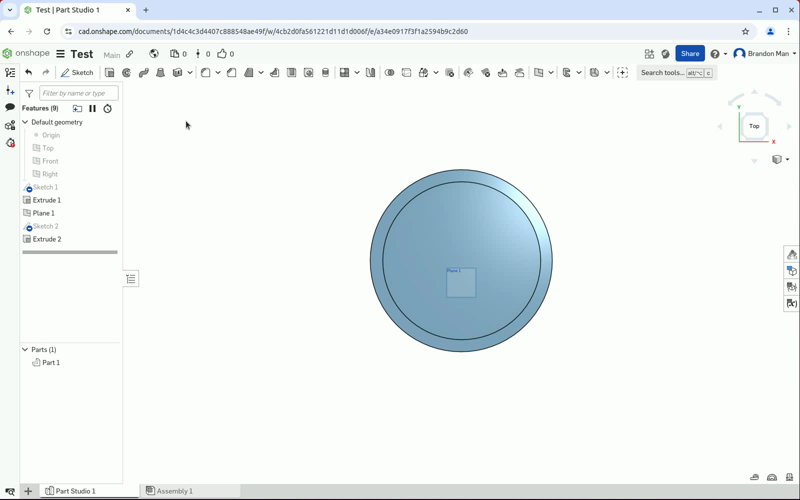
key(shift+h)
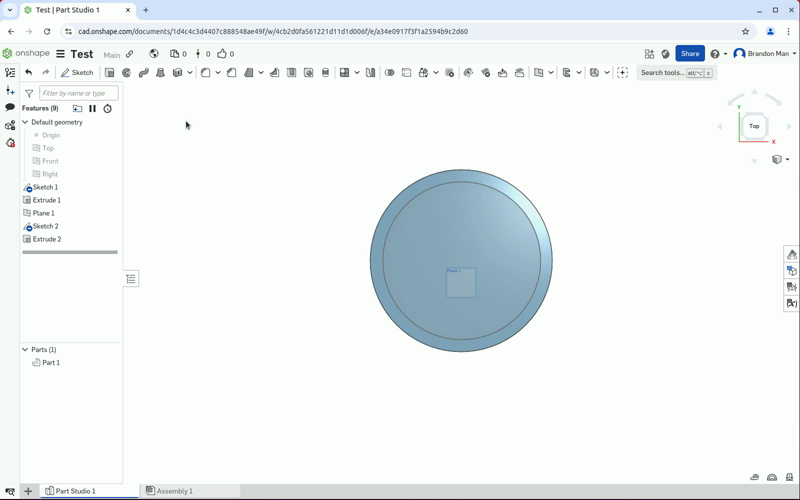
key(shift+7)
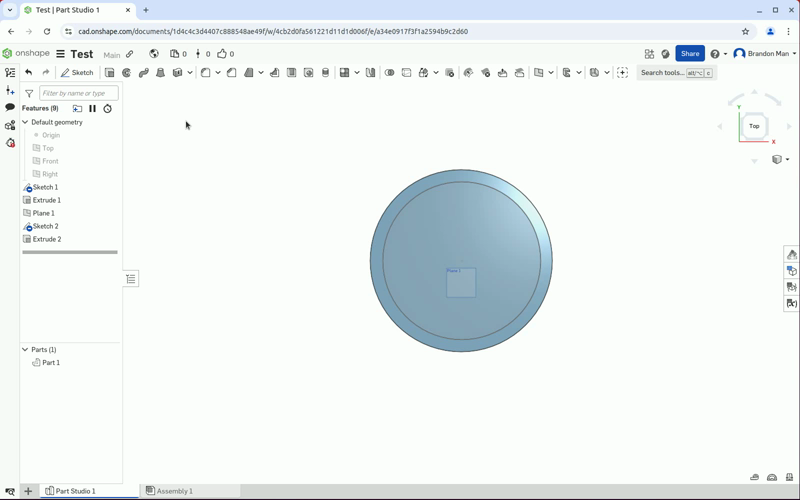
key(up, 3)
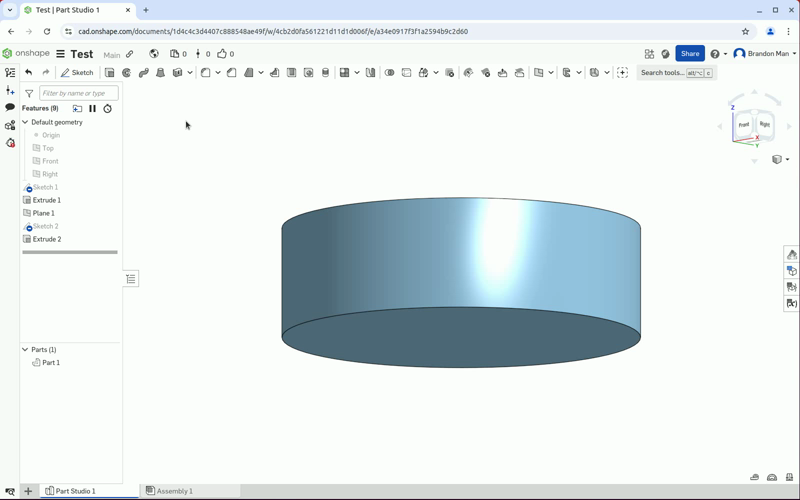
key(left, 3)
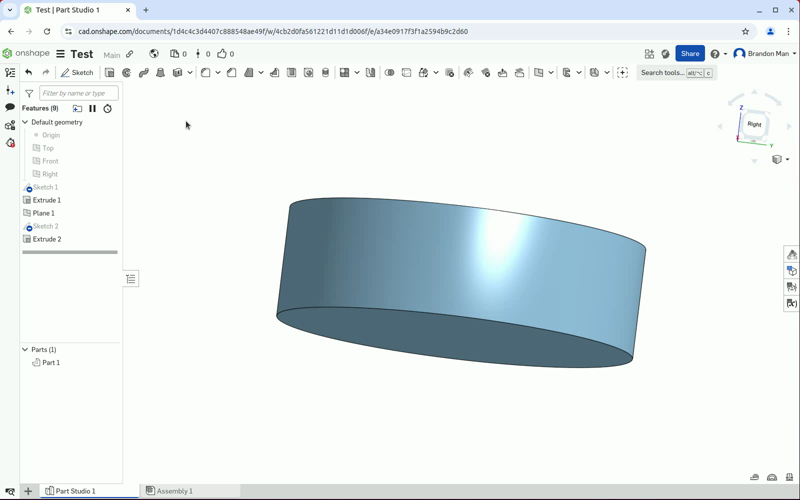
key(right, 3)
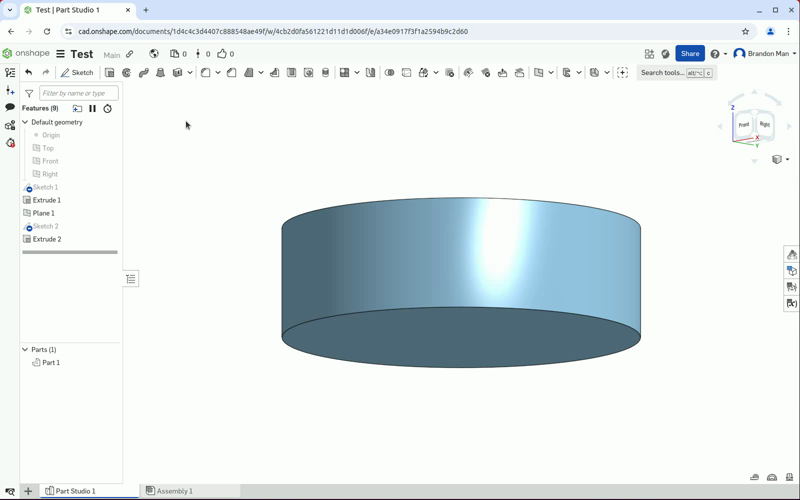
key(down, 3)
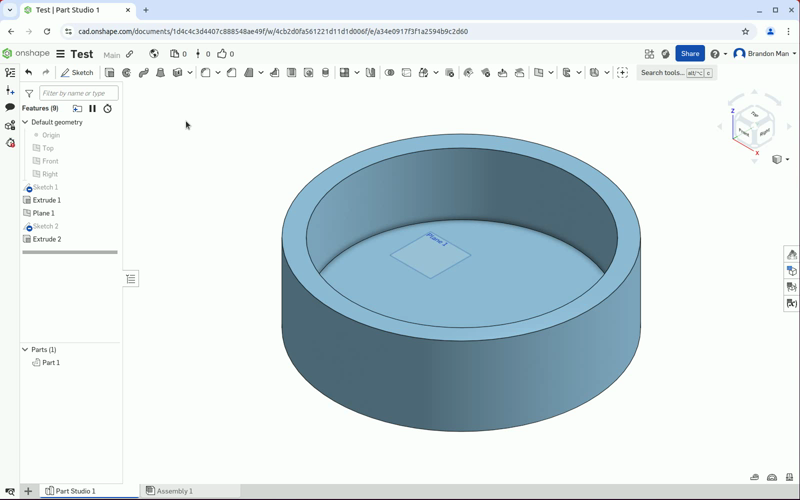
mouse_move(73, 189)
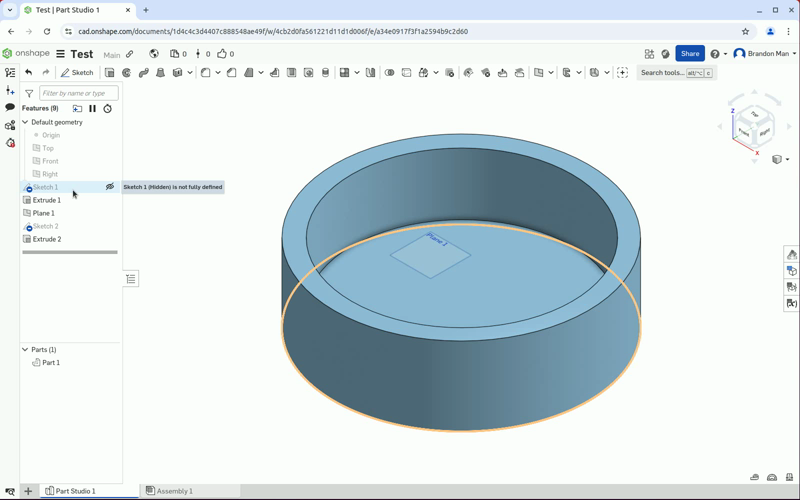
click(73, 189)